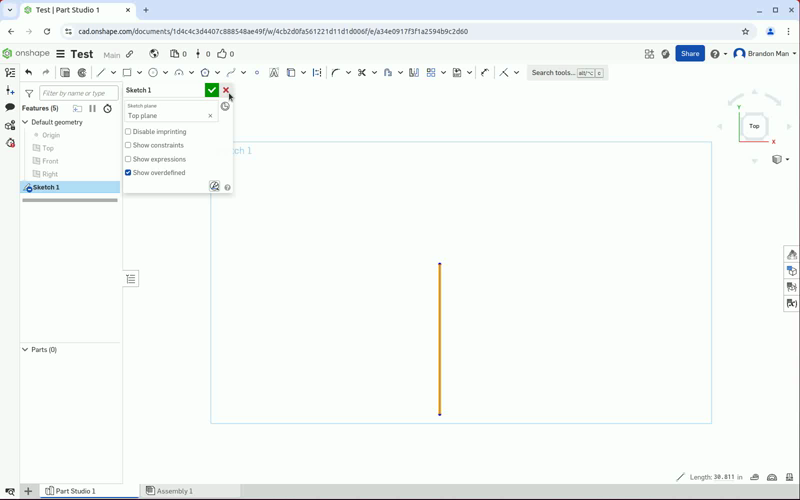
key(shift+h)
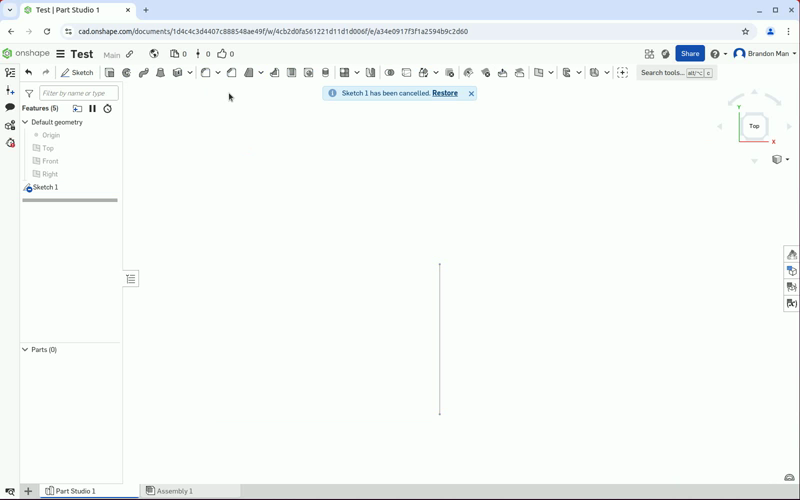
key(shift+s)
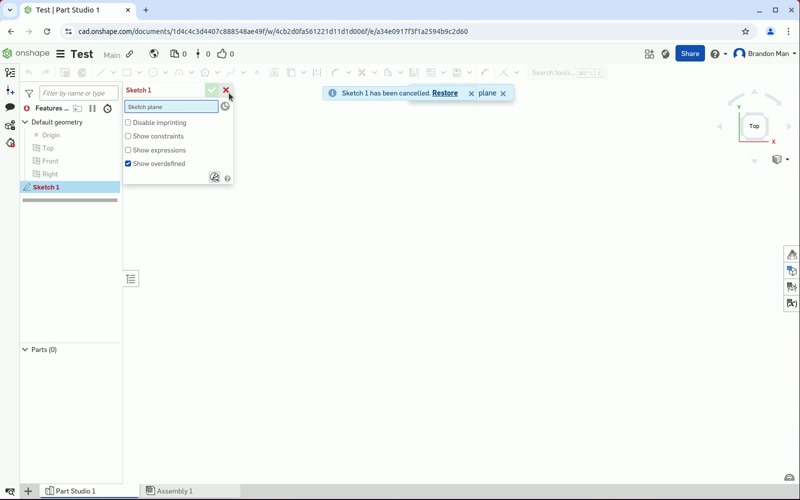
mouse_move(73, 150)
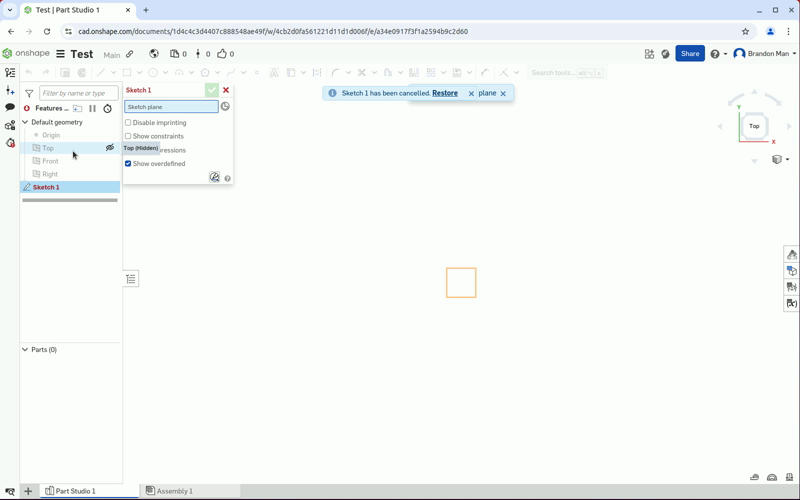
click(73, 150)
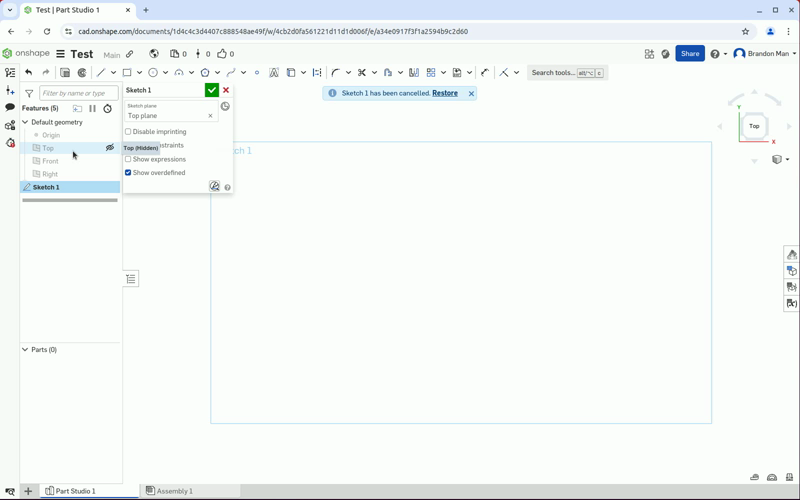
mouse_move(73, 352)
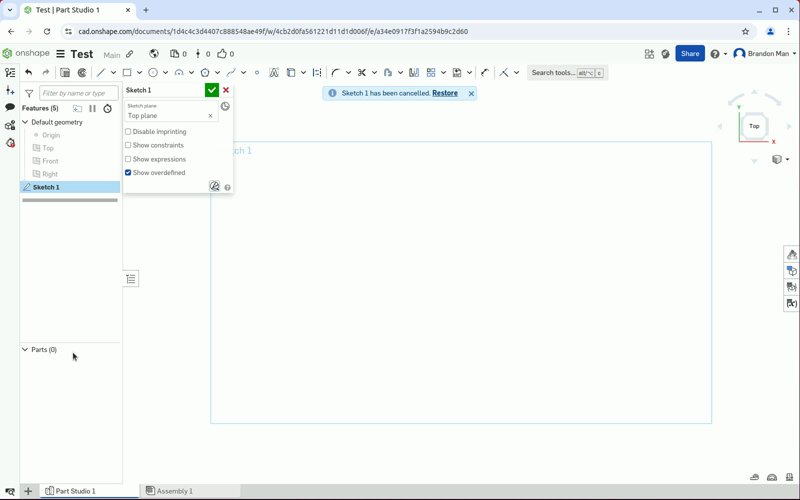
key(y)
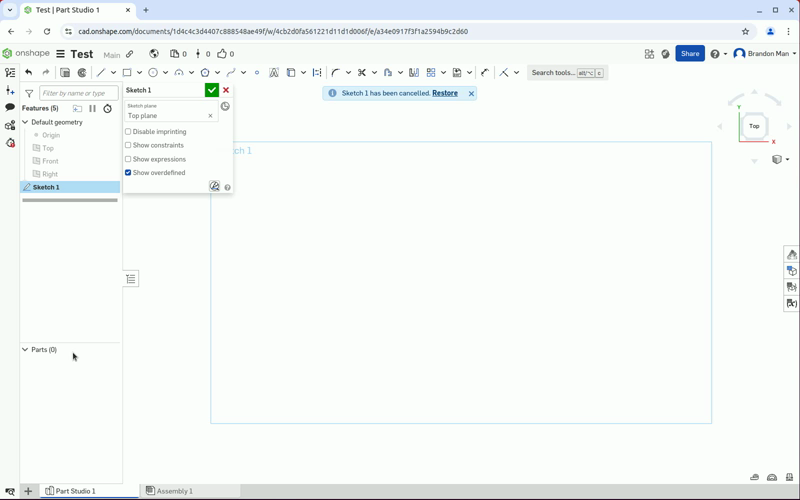
key(l)
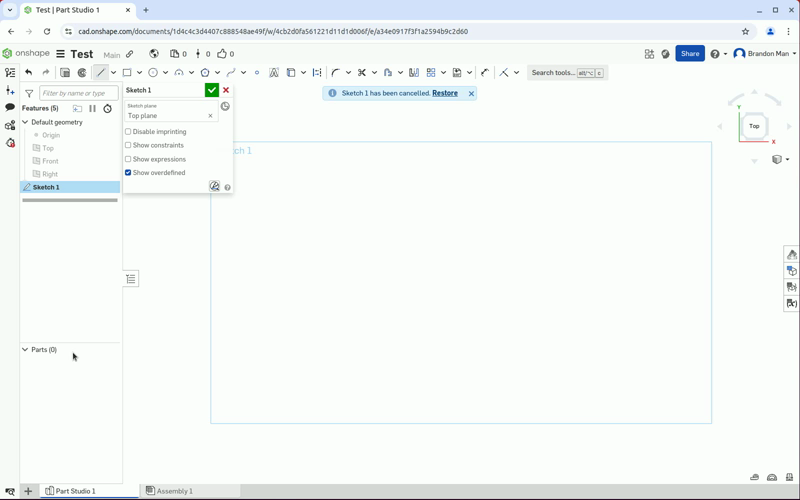
key_down(shift)
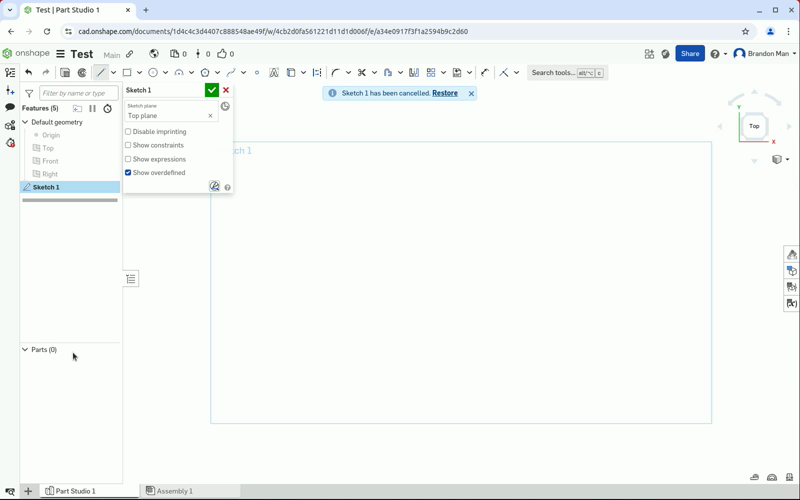
mouse_move(445, 320)
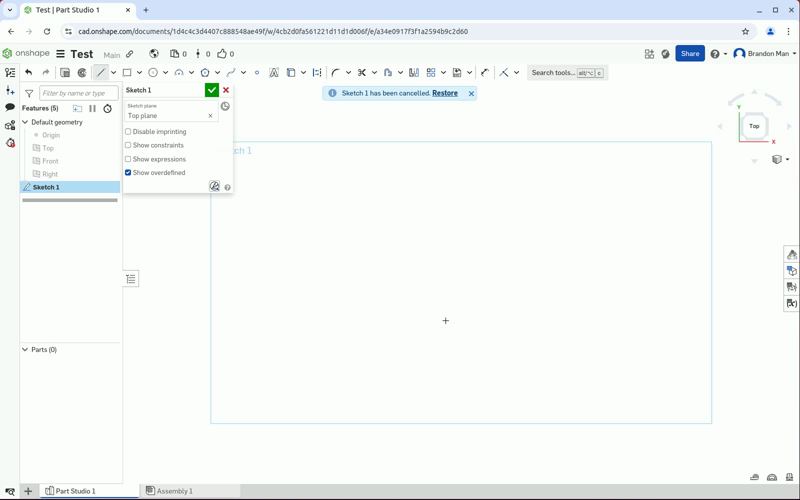
click(445, 320)
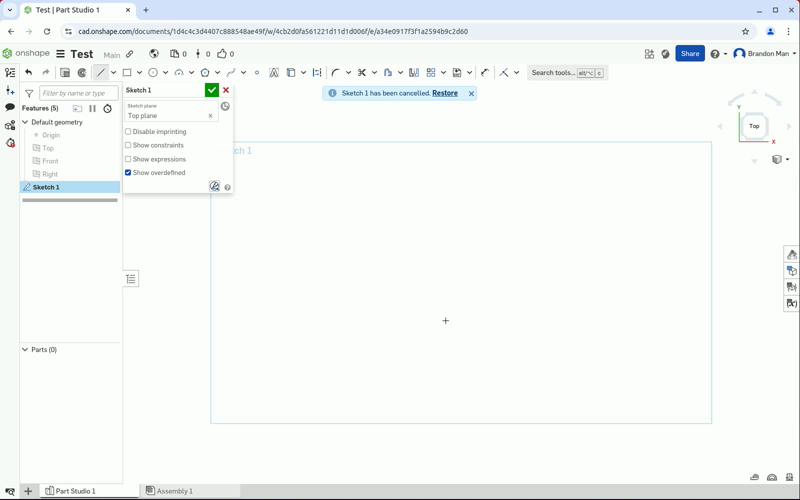
key_up(shift)
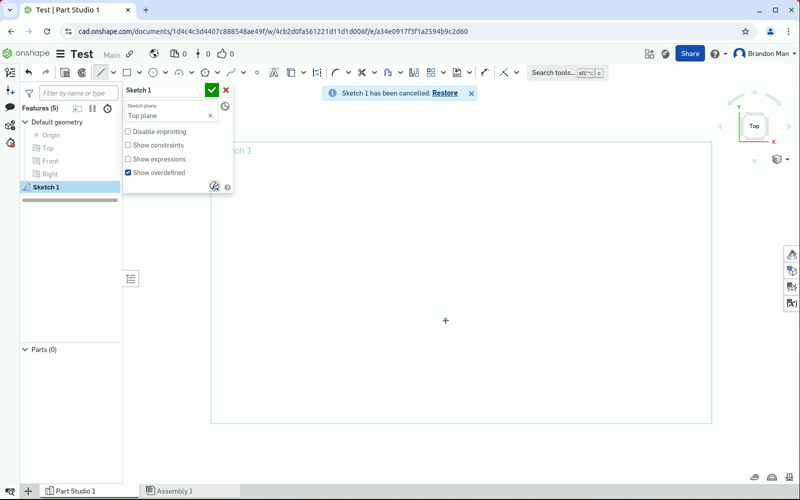
key_down(shift)
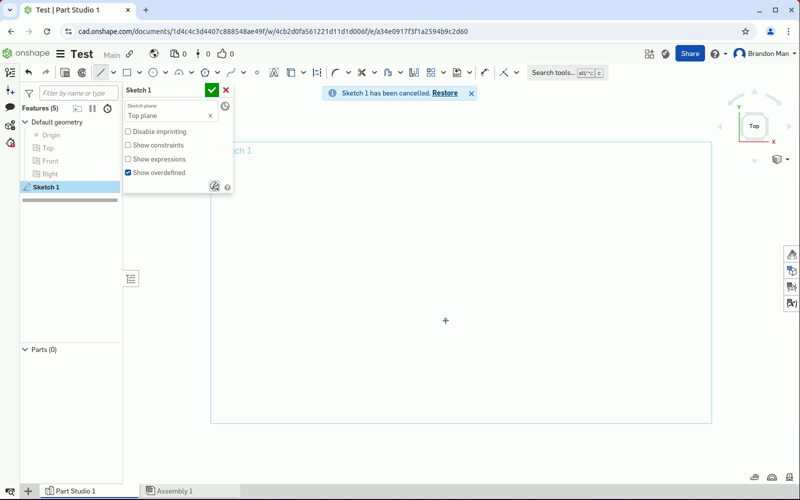
mouse_move(510, 320)
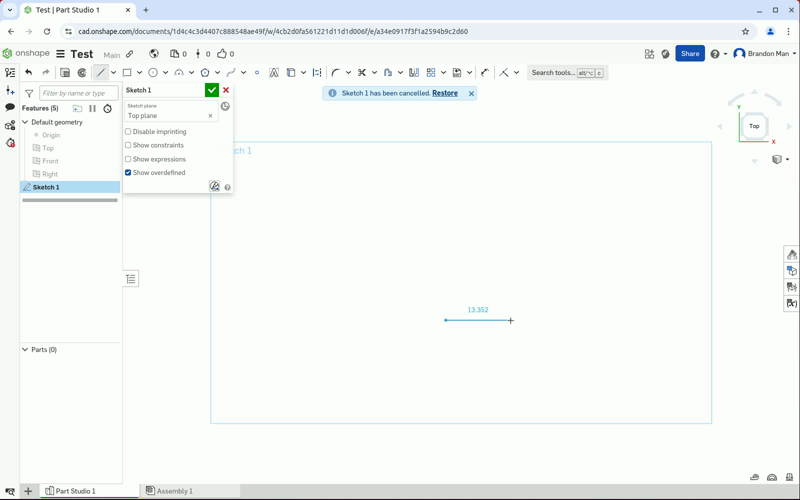
click(510, 320)
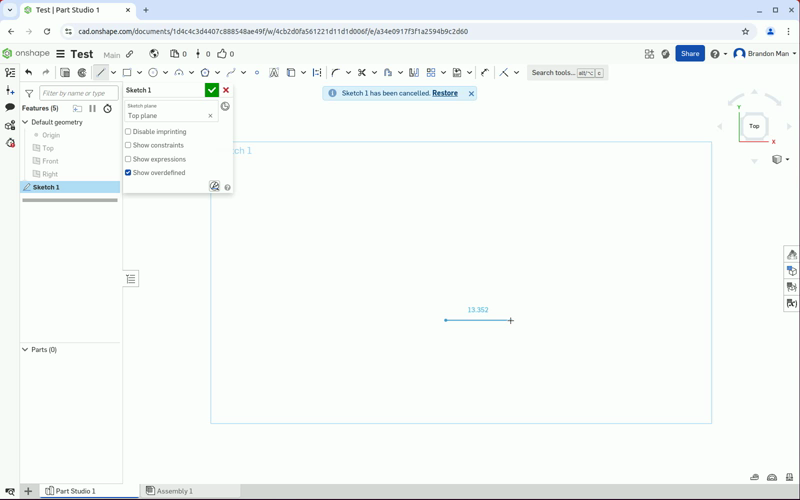
key_up(shift)
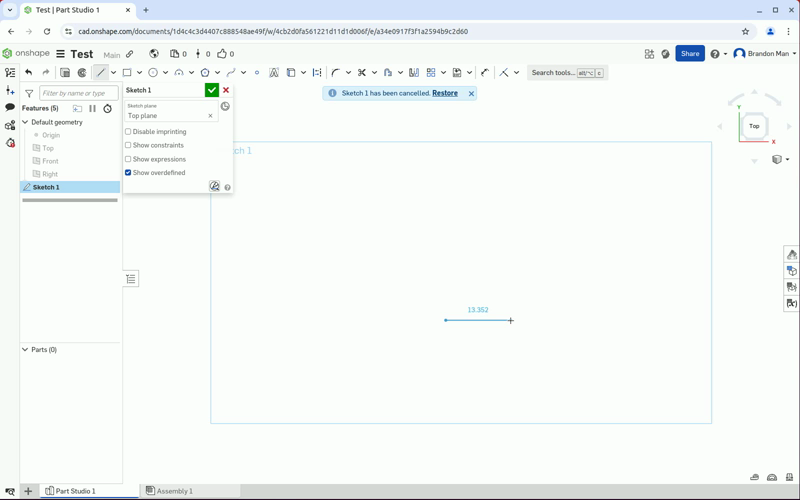
key_down(shift)
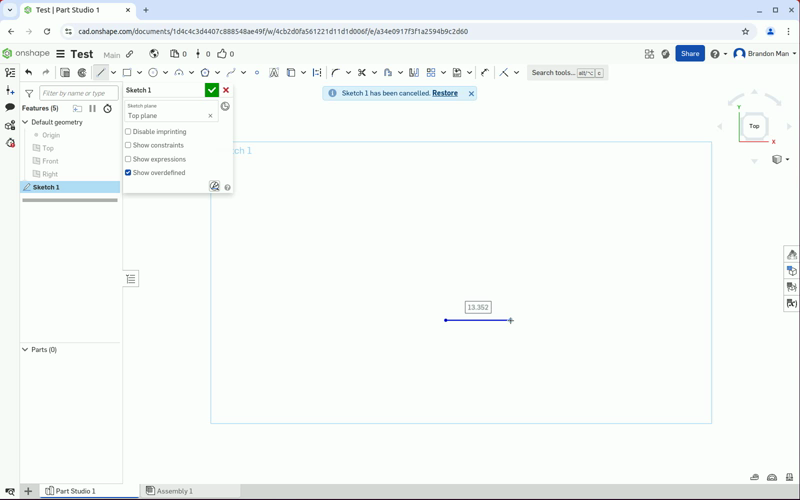
mouse_move(510, 242)
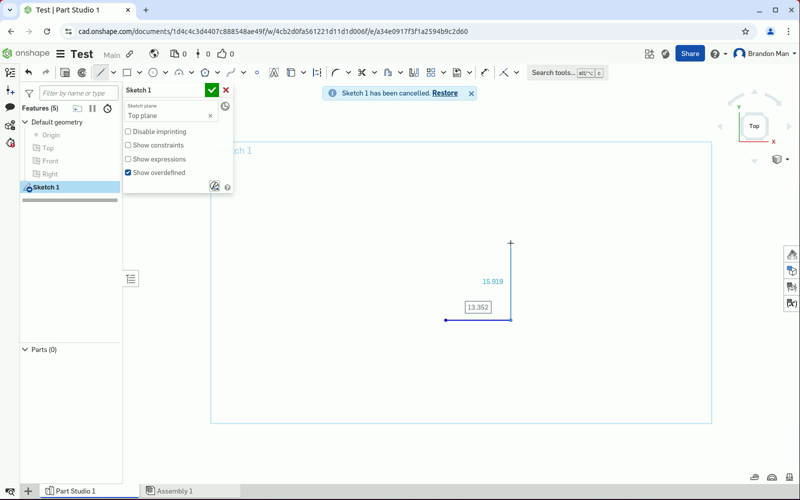
click(510, 242)
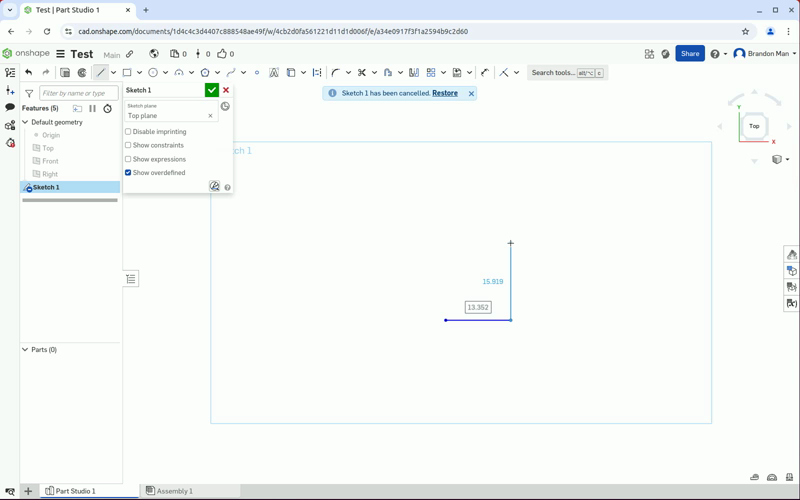
key_up(shift)
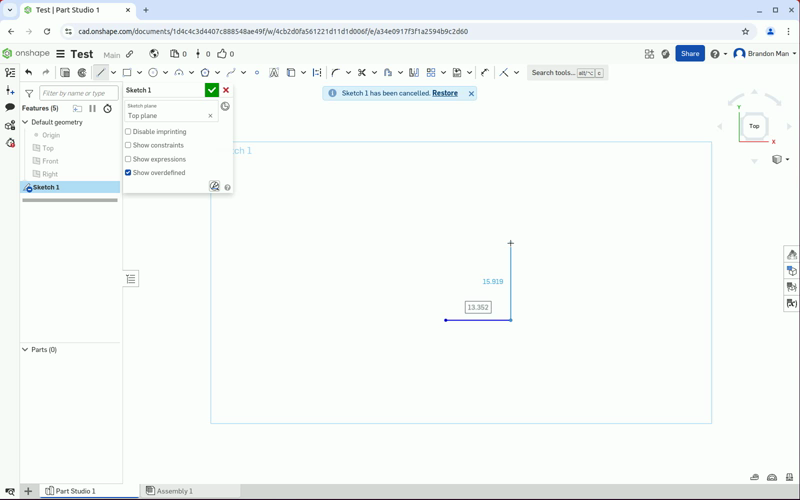
key_down(shift)
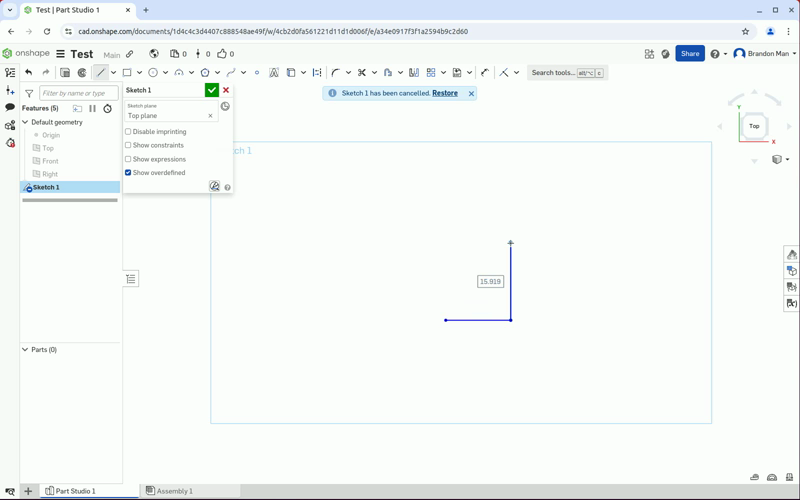
mouse_move(445, 242)
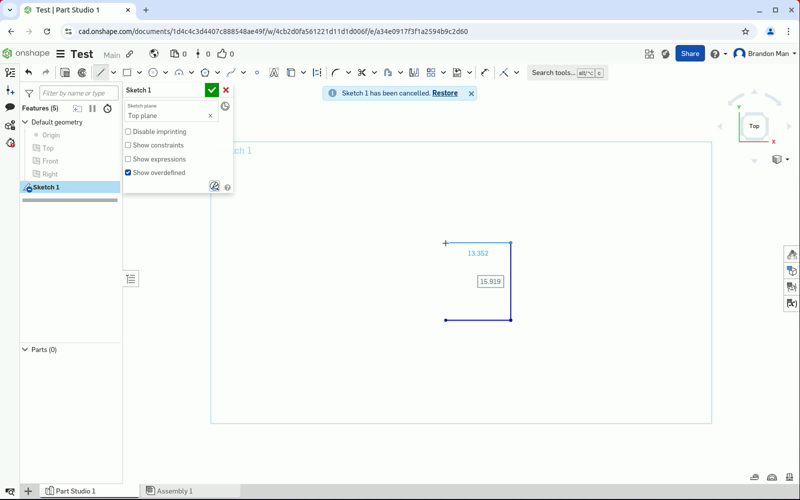
click(445, 242)
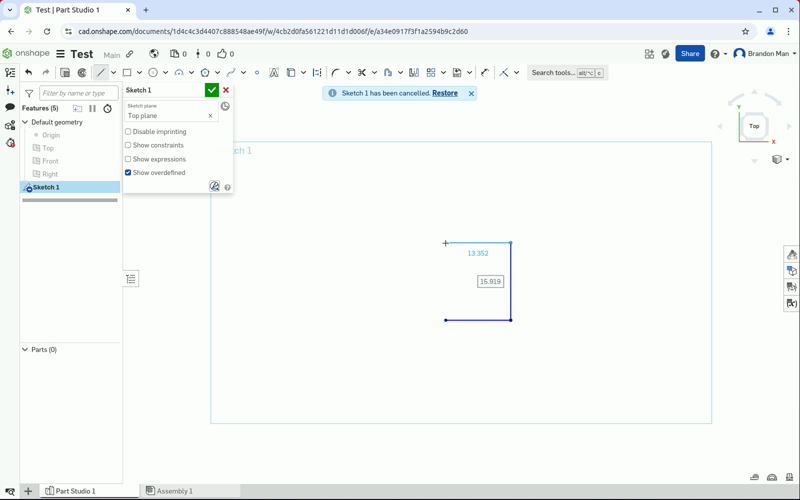
key_up(shift)
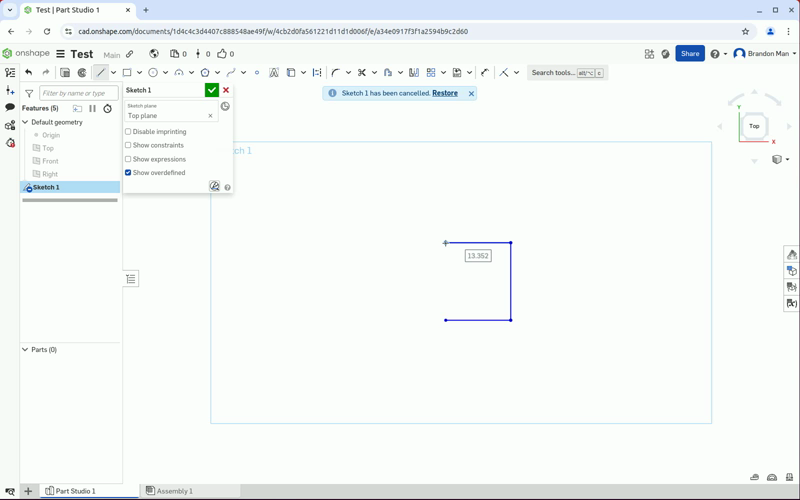
key_down(shift)
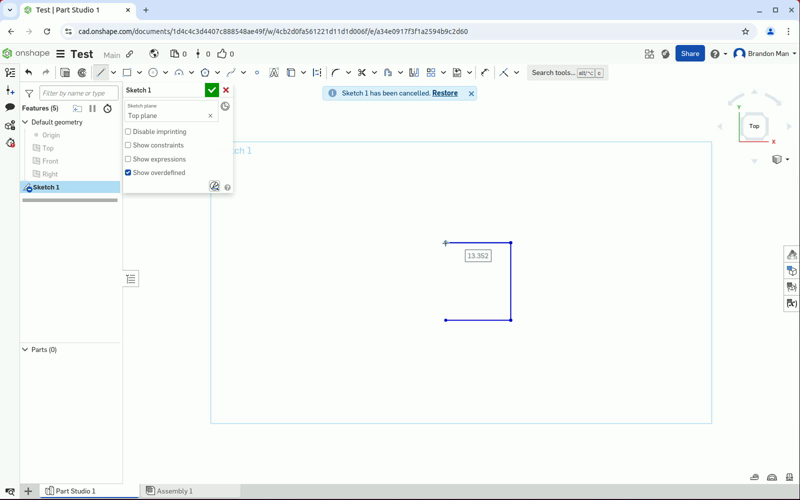
mouse_move(445, 320)
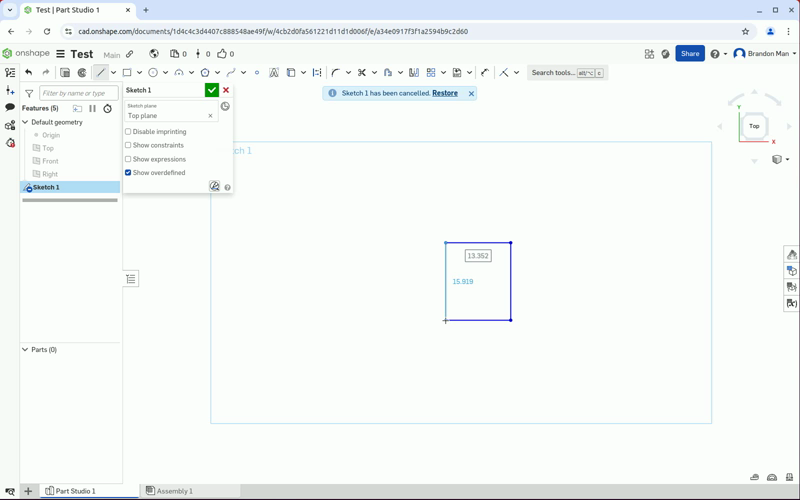
key_up(shift)
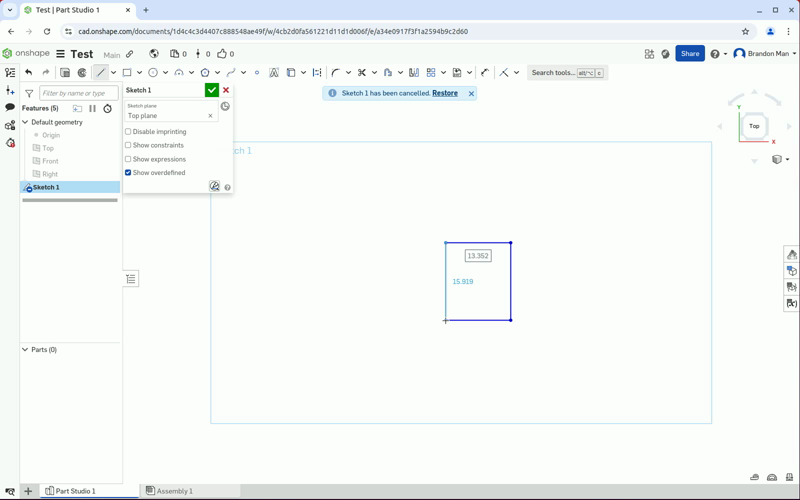
click(445, 320)
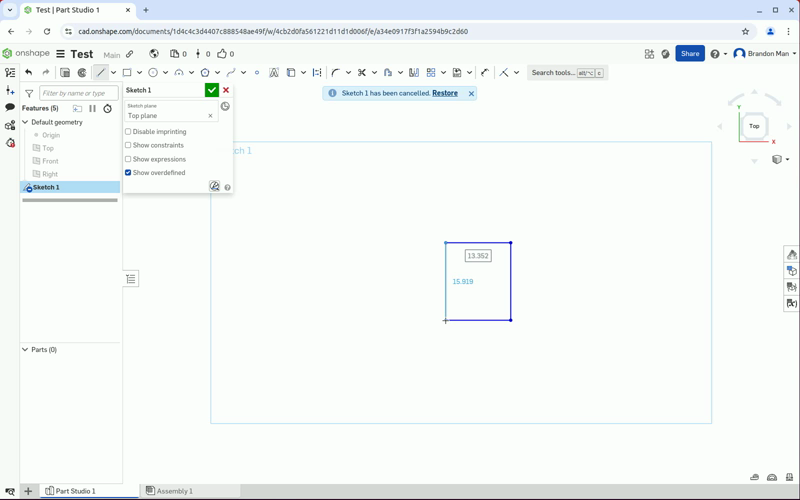
key(esc)
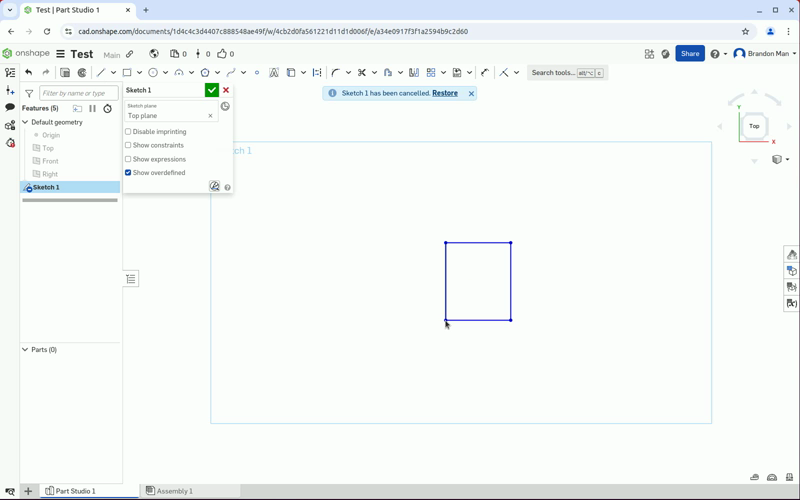
mouse_move(472, 316)
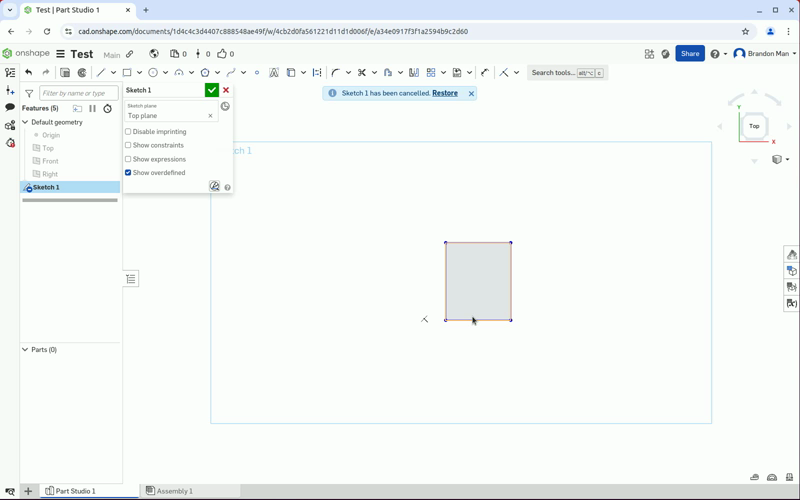
click(472, 316)
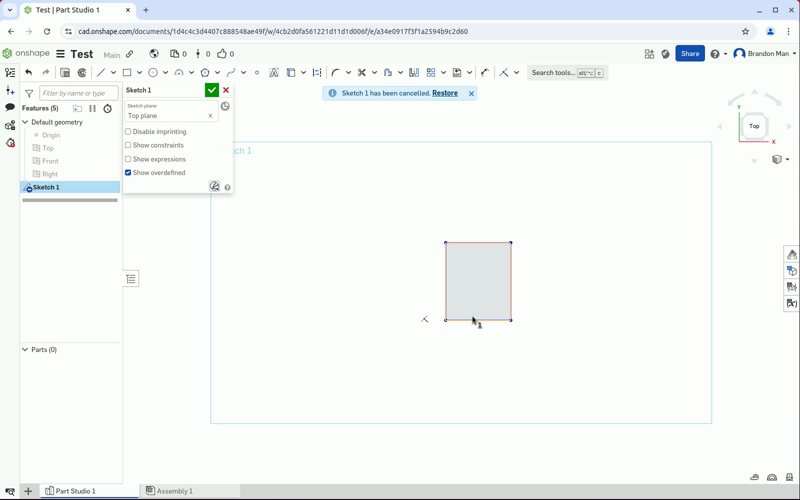
mouse_move(73, 352)
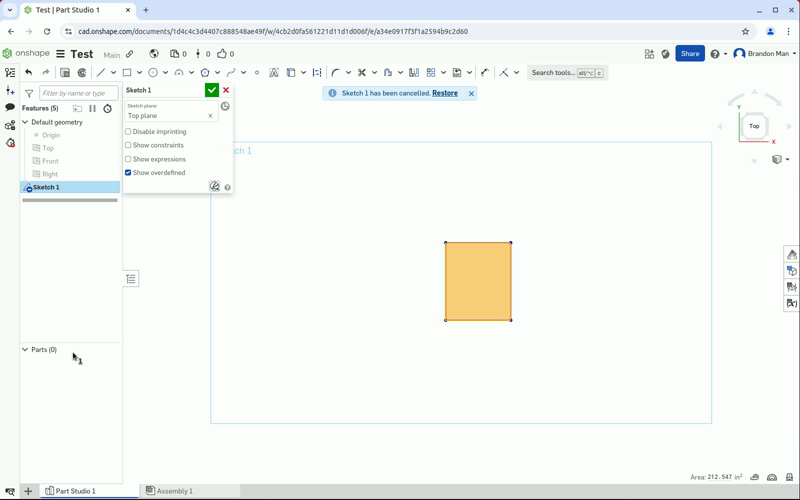
key(shift+y)
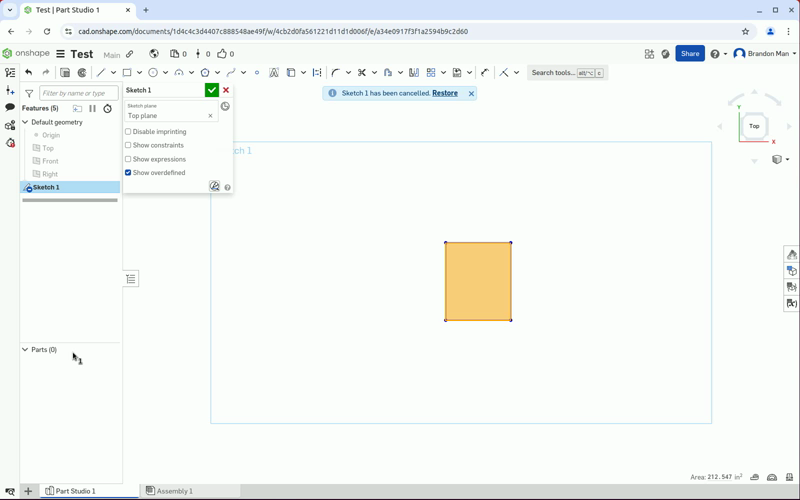
key(shift+e)
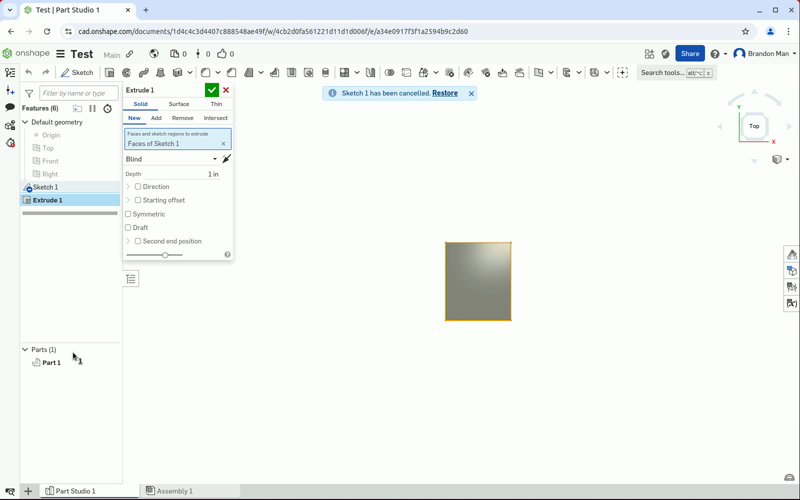
mouse_move(143, 106)
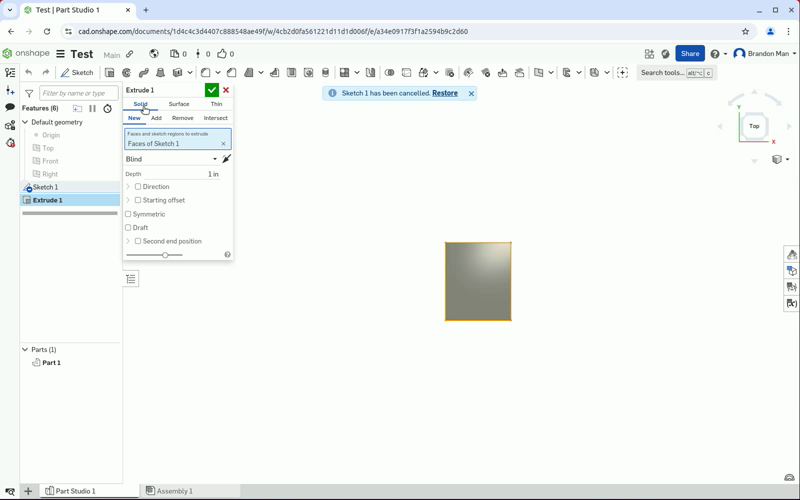
click(143, 106)
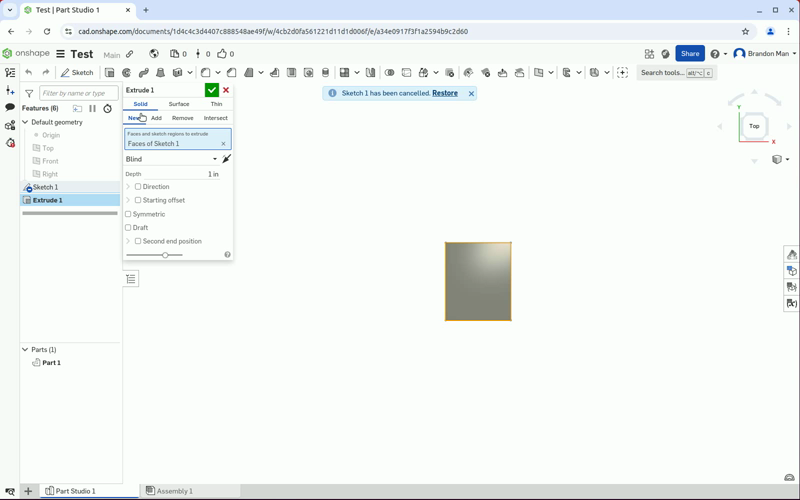
mouse_move(137, 120)
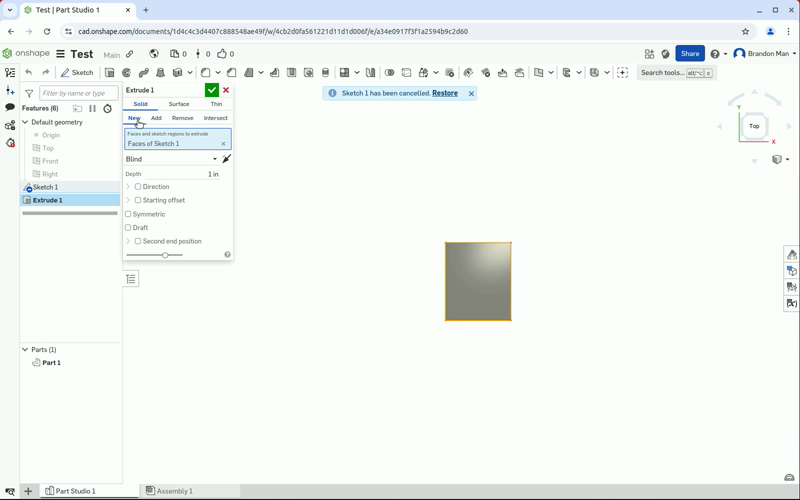
click(137, 120)
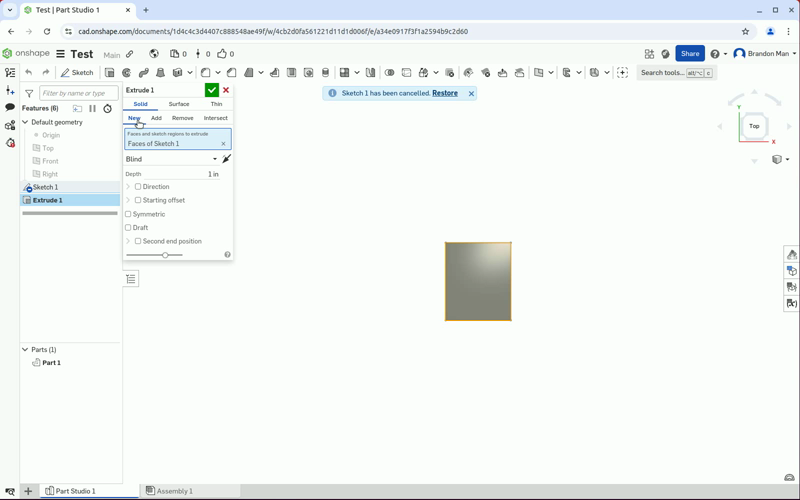
key(tab, 4)
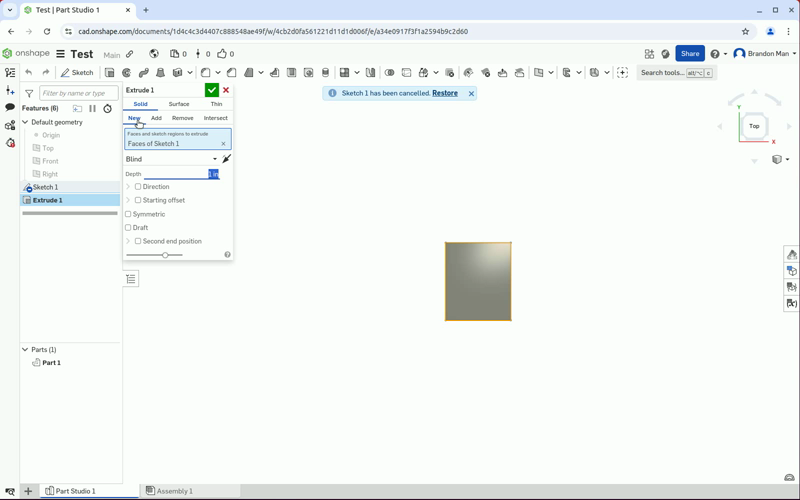
text(-8.666)
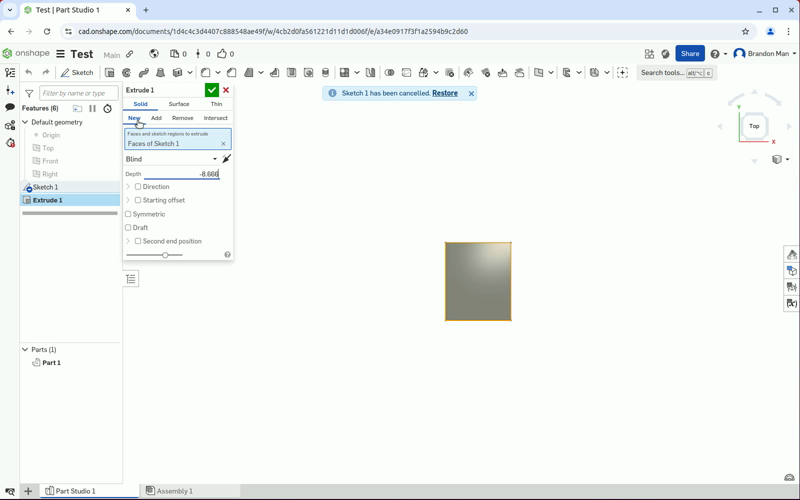
key(enter)
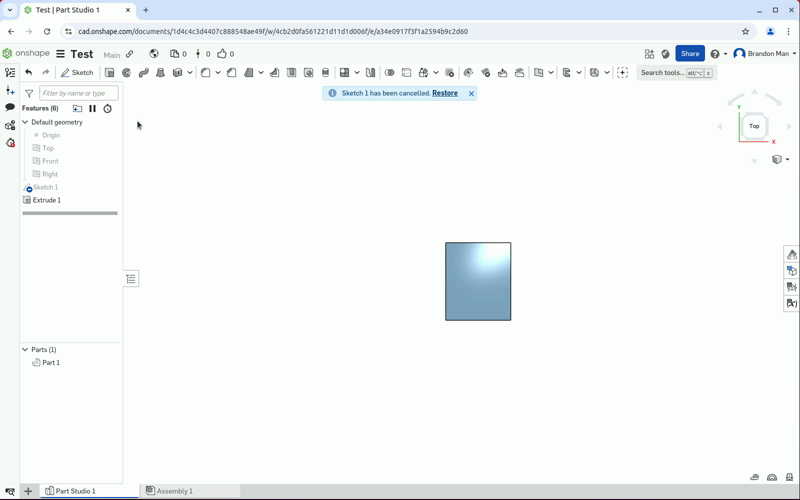
key(shift+h)
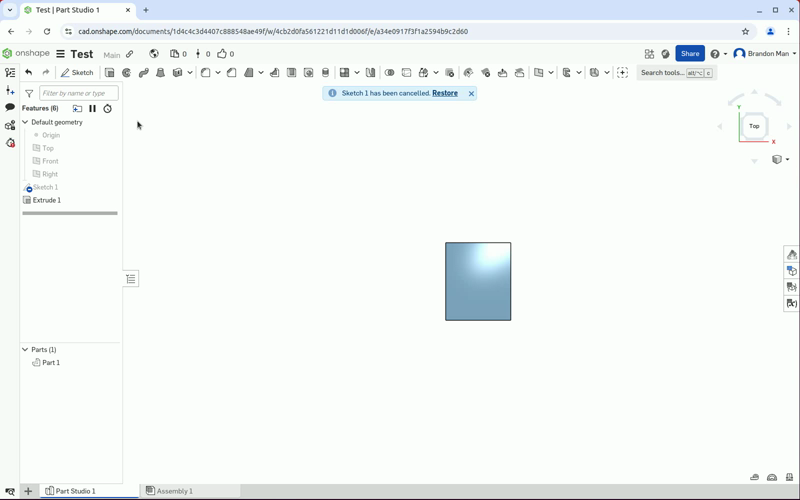
key(shift+h)
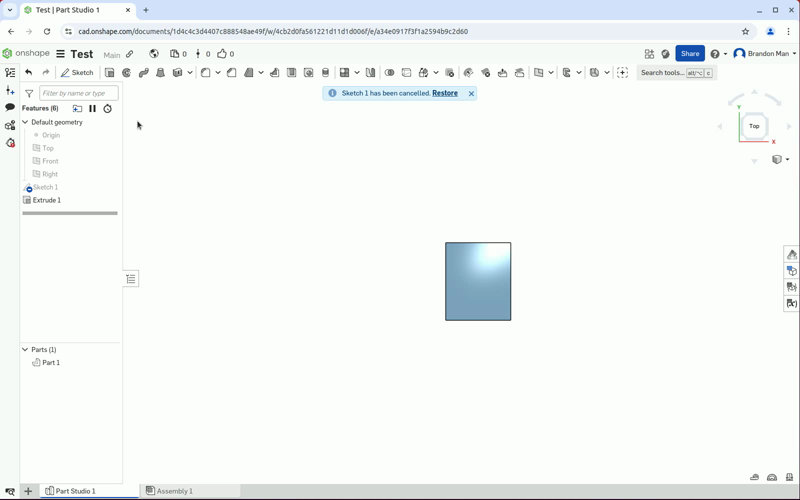
mouse_move(73, 189)
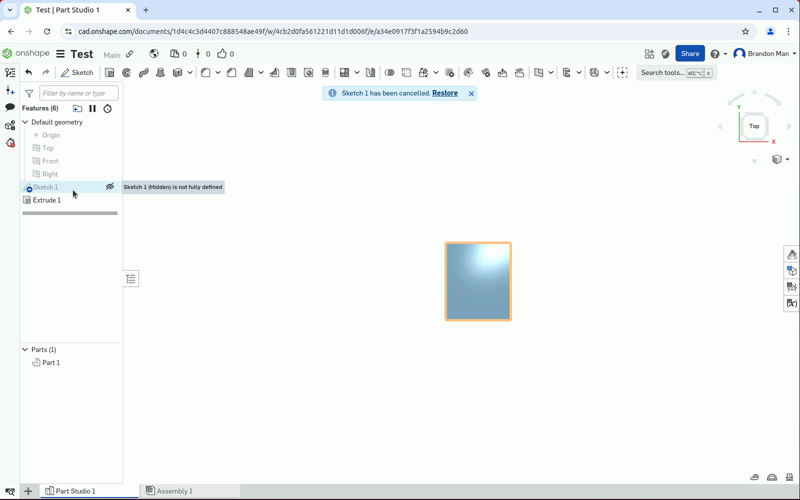
click(73, 189)
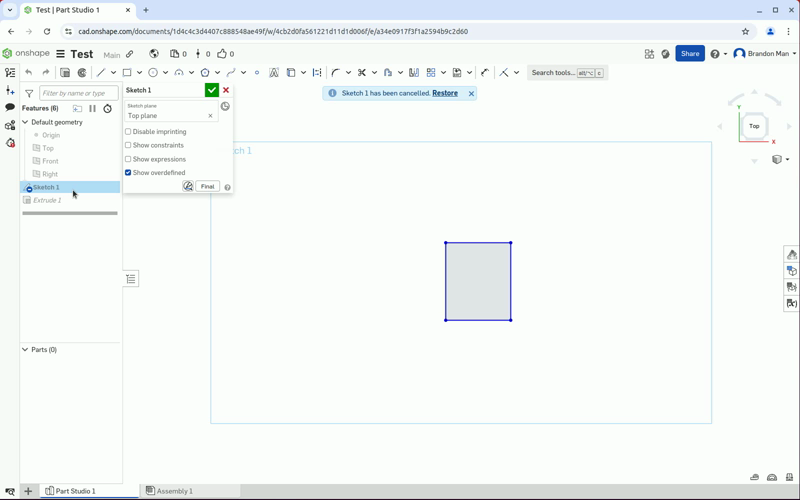
mouse_move(229, 92)
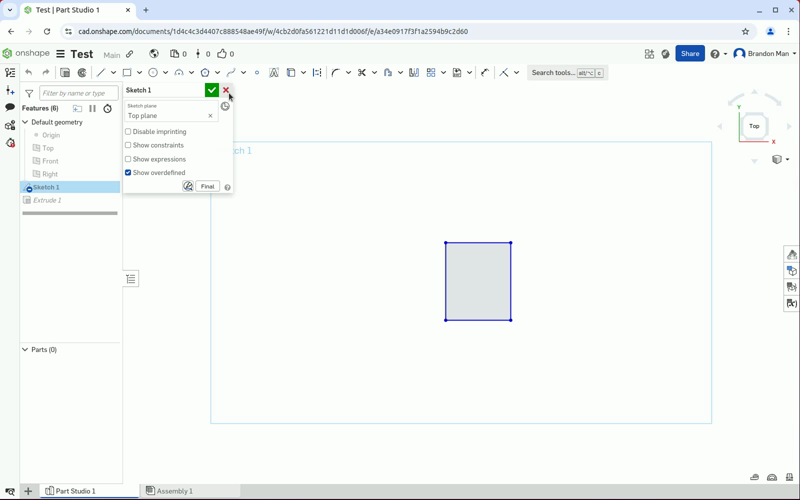
click(229, 92)
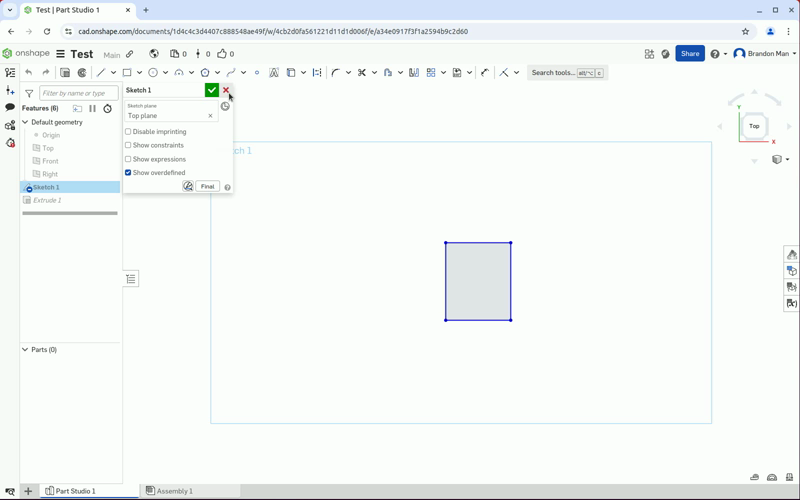
key(shift+s)
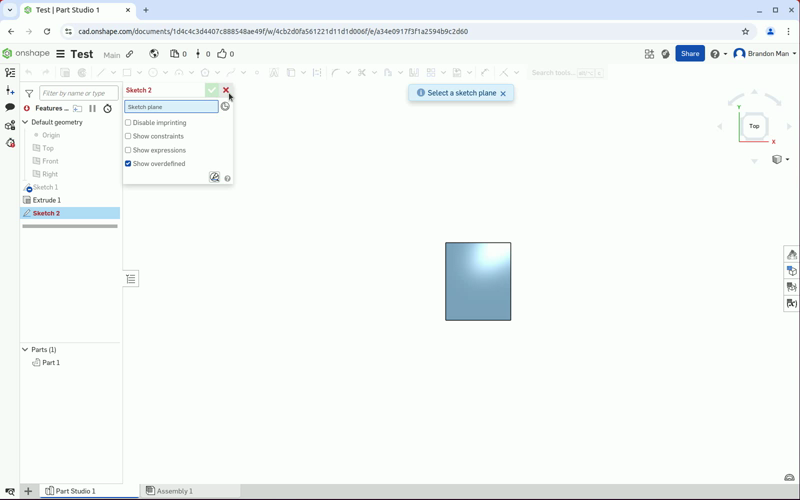
mouse_move(73, 150)
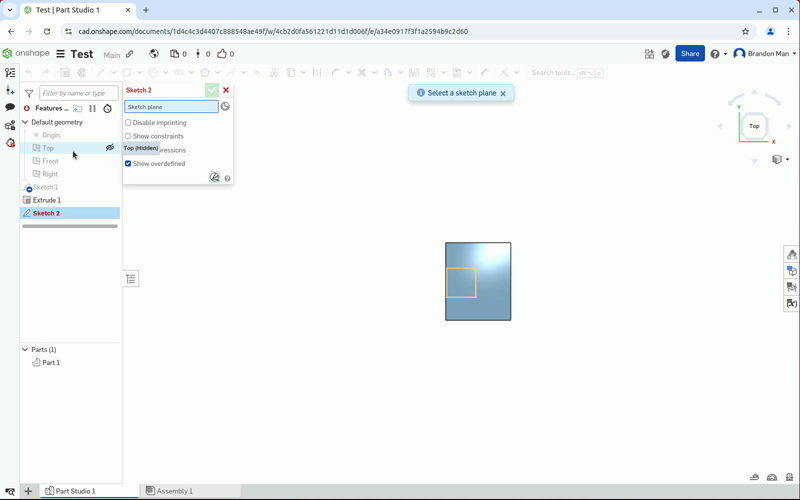
click(73, 150)
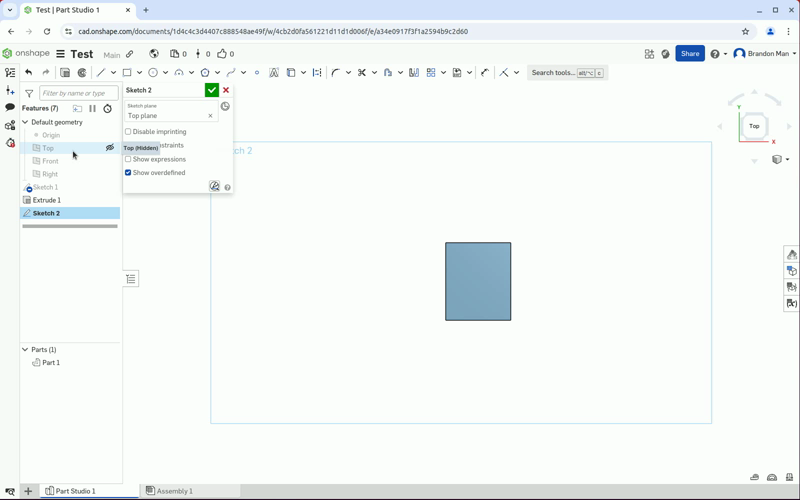
mouse_move(73, 352)
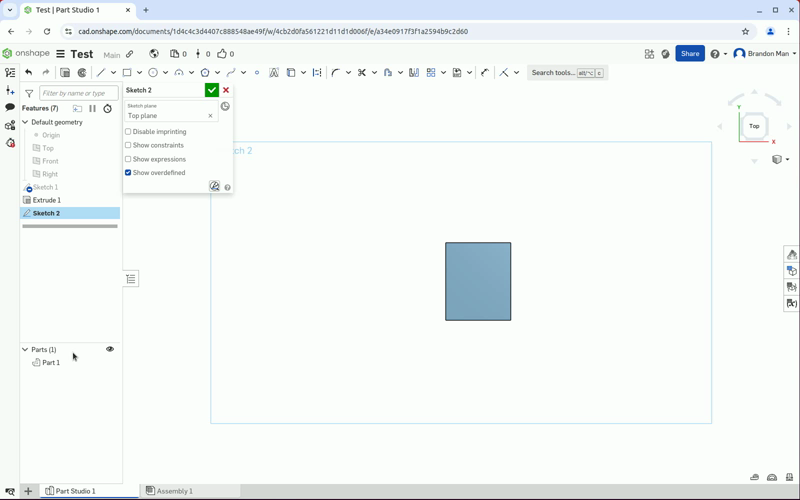
key(y)
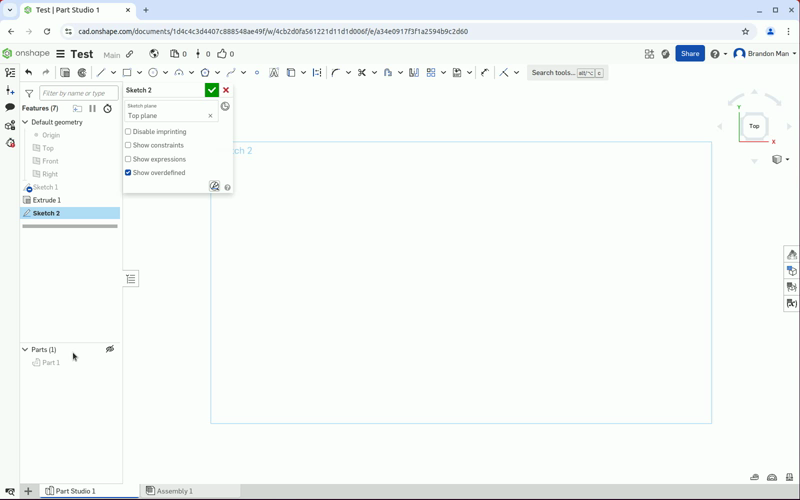
key(c)
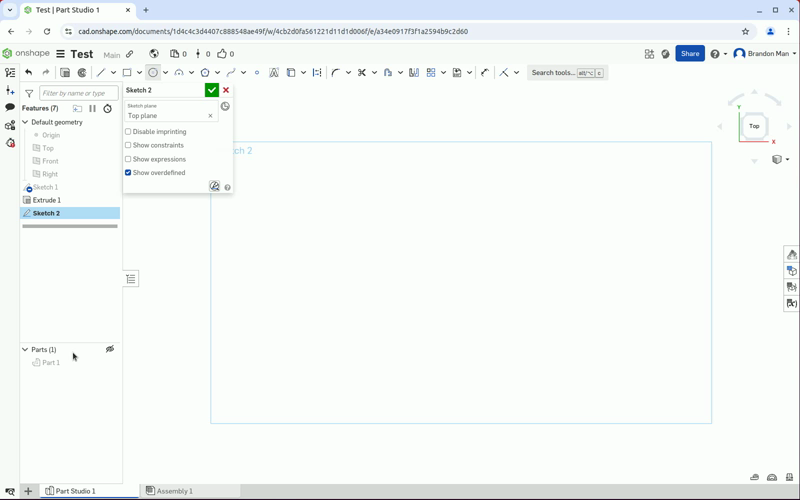
key_down(shift)
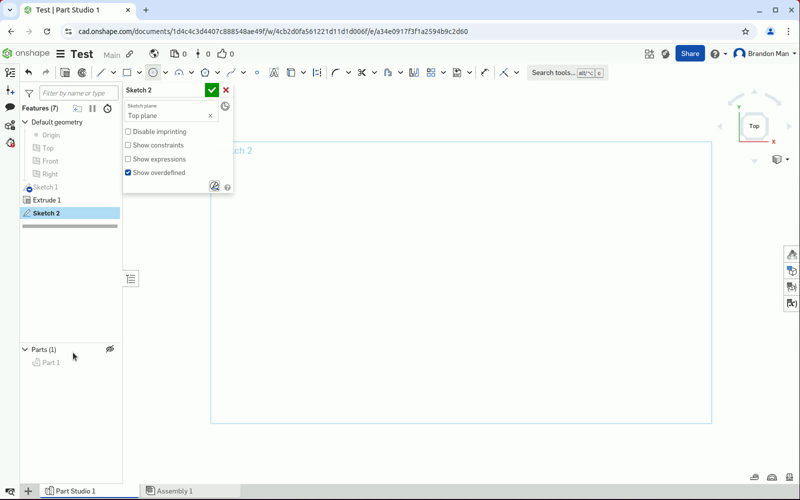
mouse_move(375, 318)
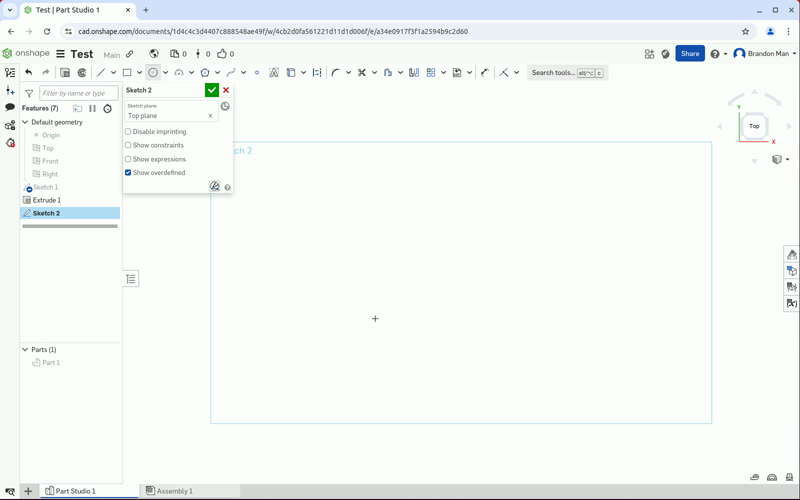
click(375, 318)
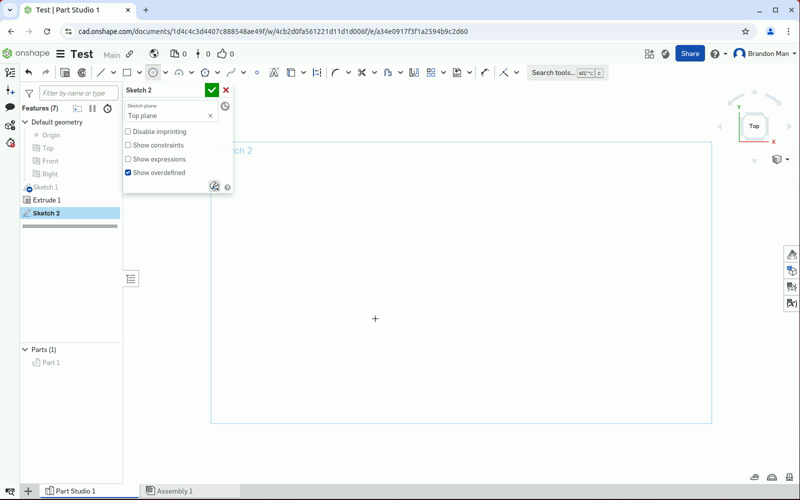
key_up(shift)
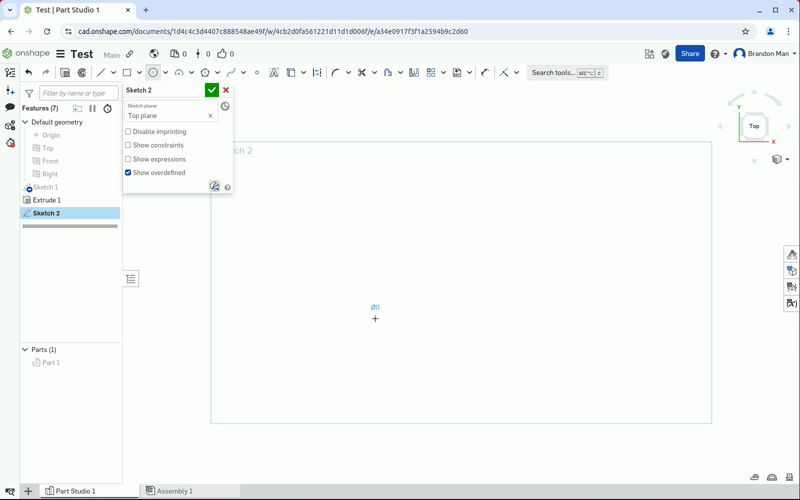
mouse_move(401, 318)
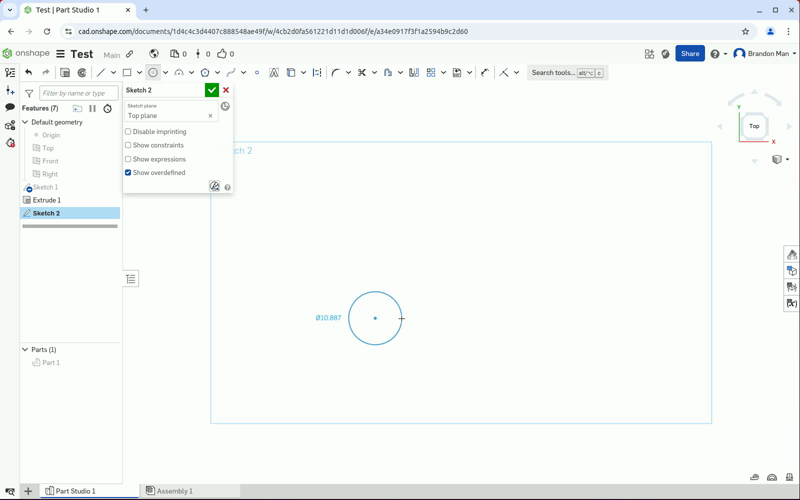
click(401, 318)
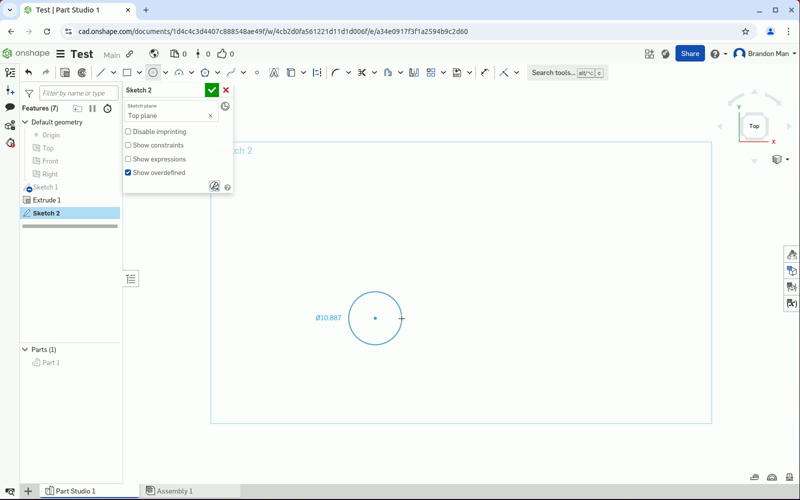
key(esc)
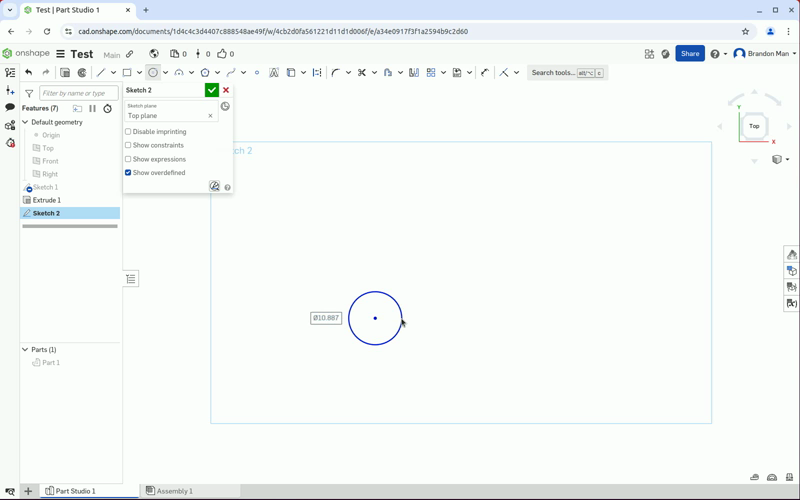
mouse_move(351, 312)
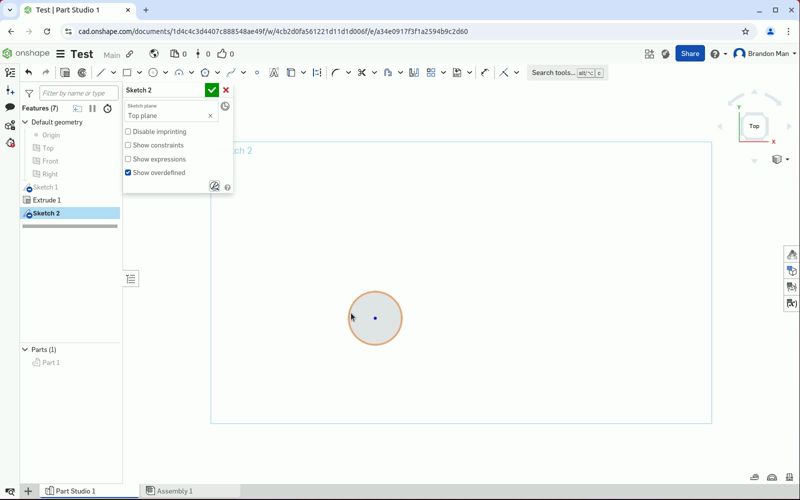
click(351, 312)
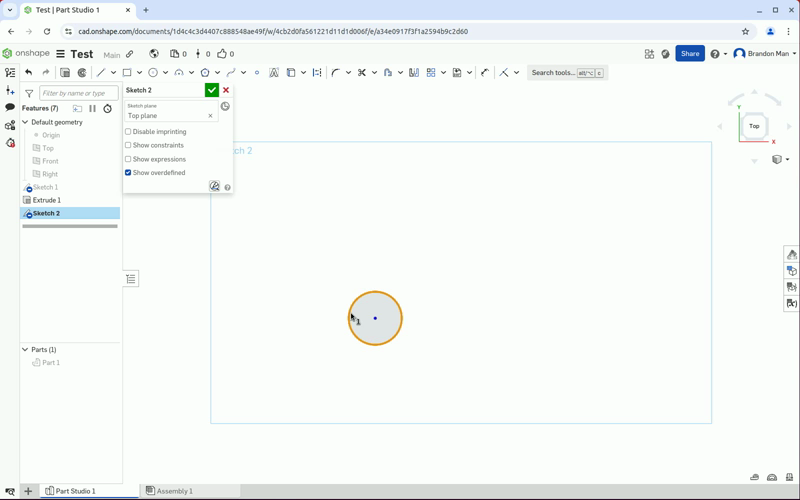
mouse_move(73, 352)
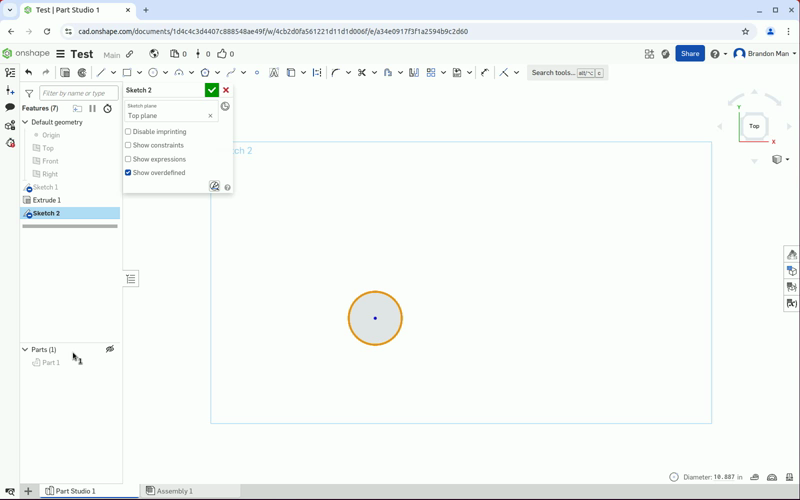
key(shift+y)
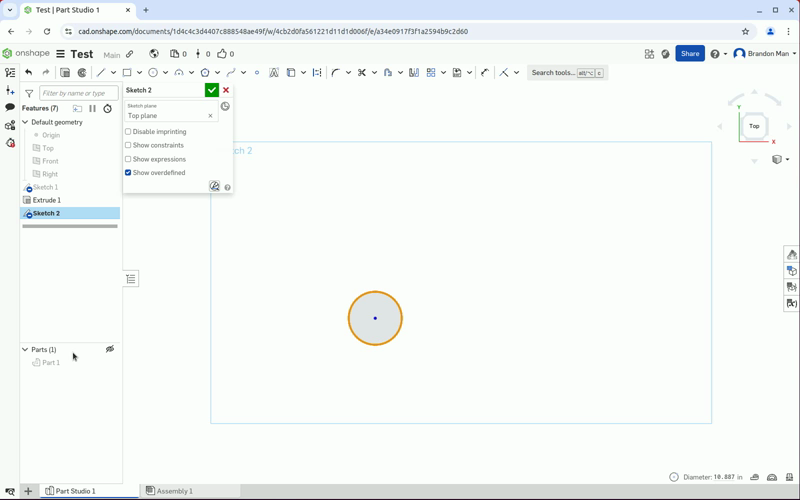
key(shift+e)
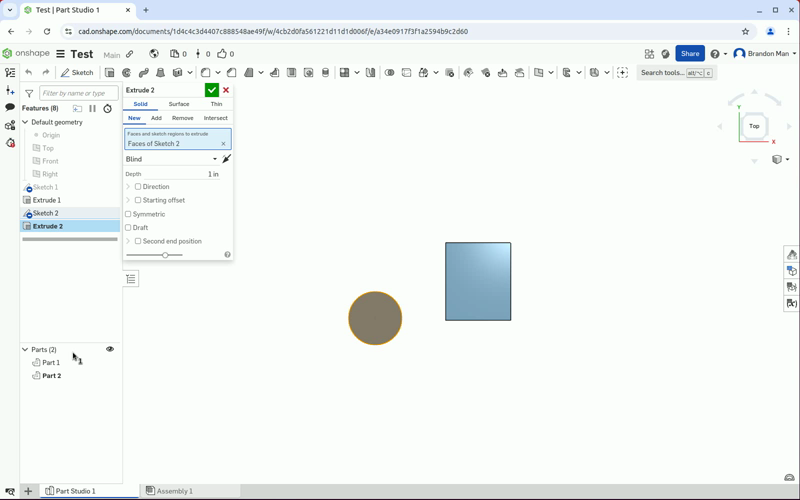
mouse_move(143, 106)
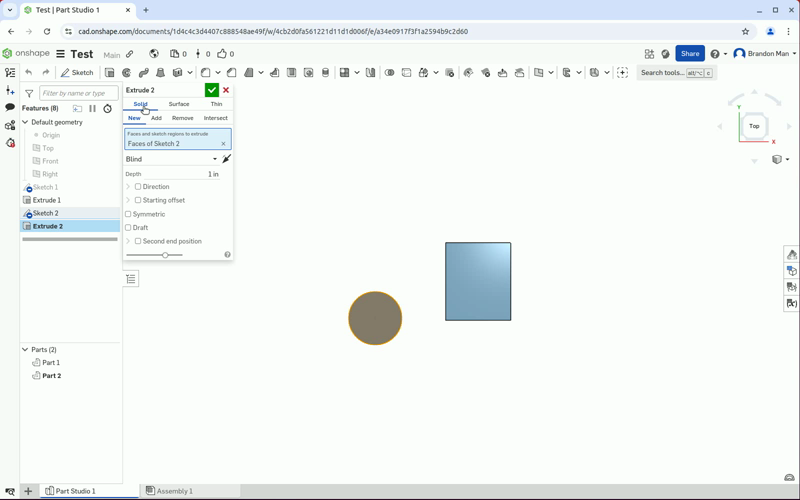
click(143, 106)
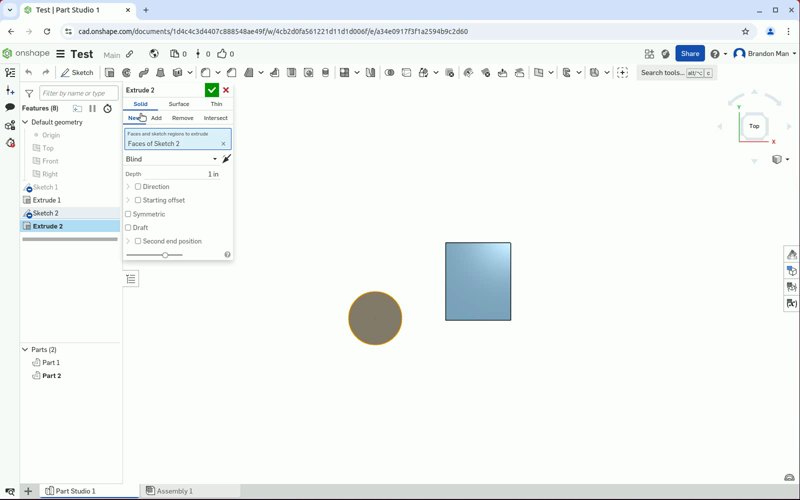
mouse_move(137, 120)
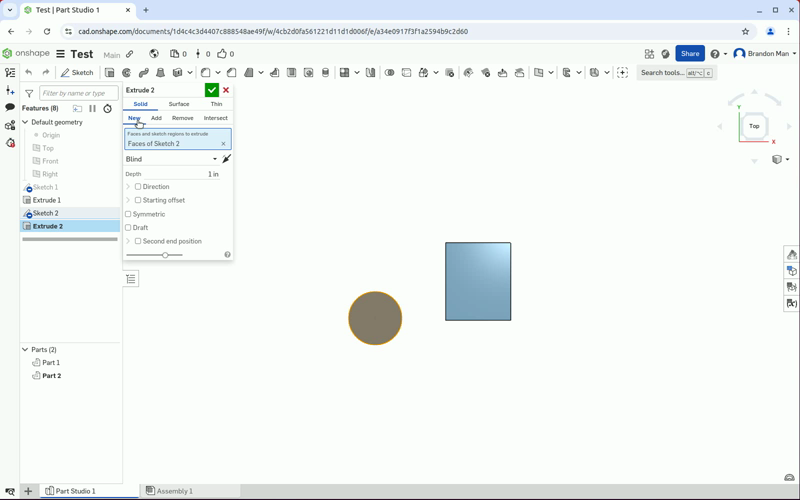
click(137, 120)
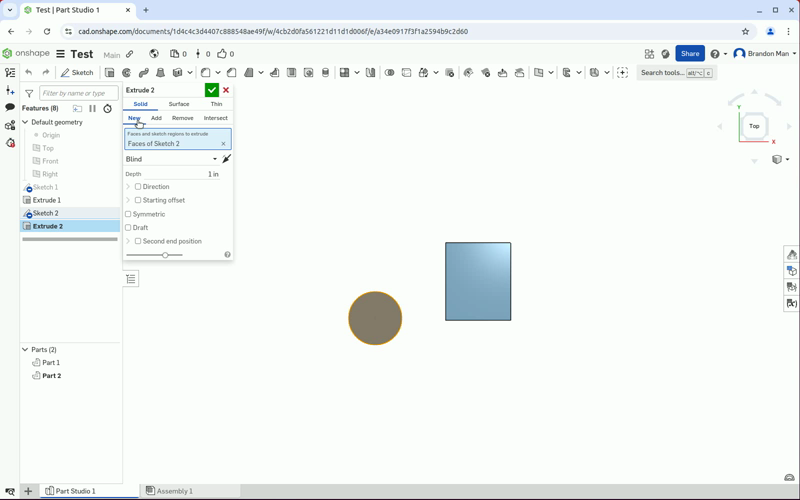
key(tab, 4)
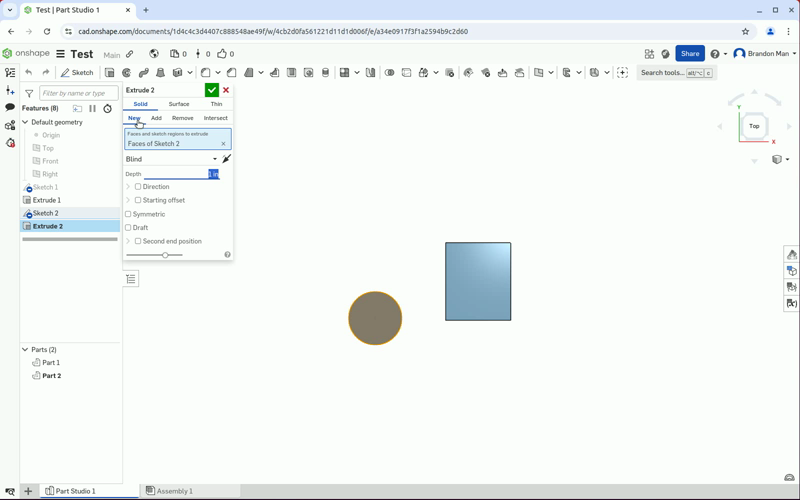
text(-8.666)
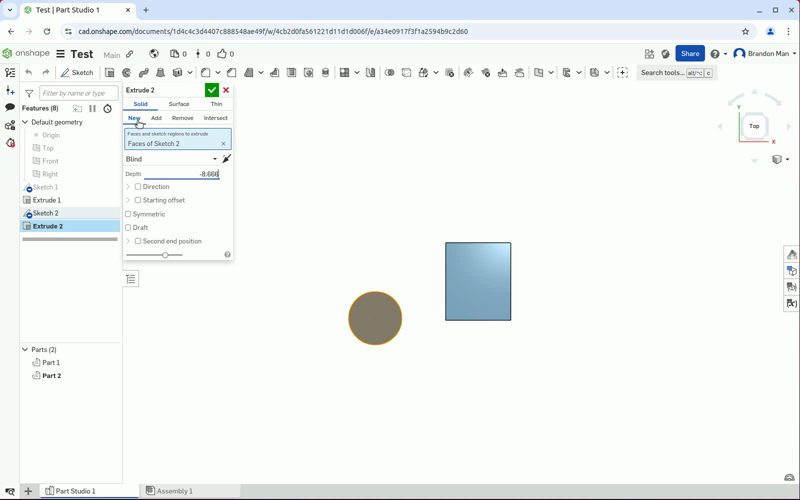
key(enter)
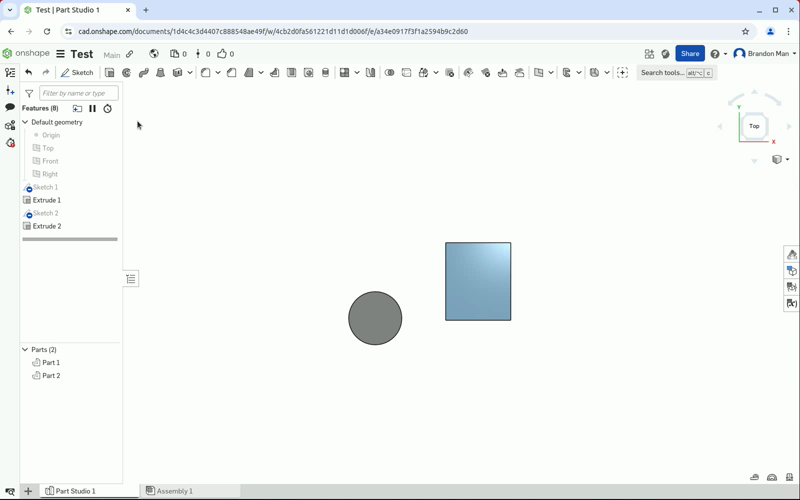
key(shift+h)
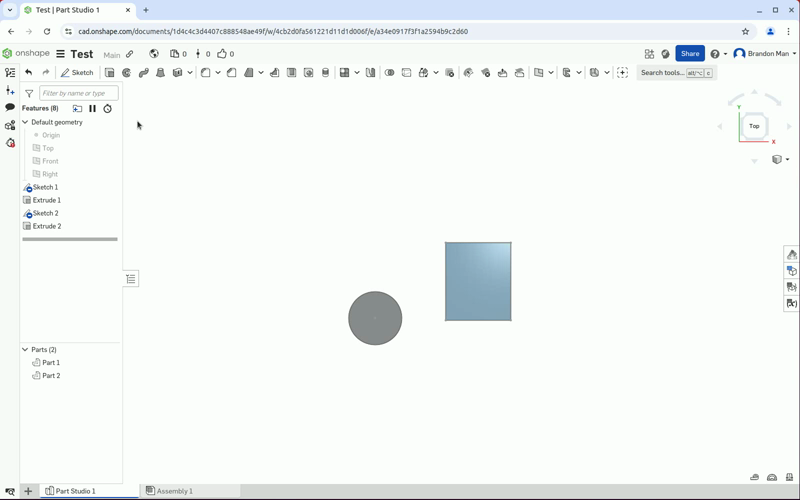
key(shift+h)
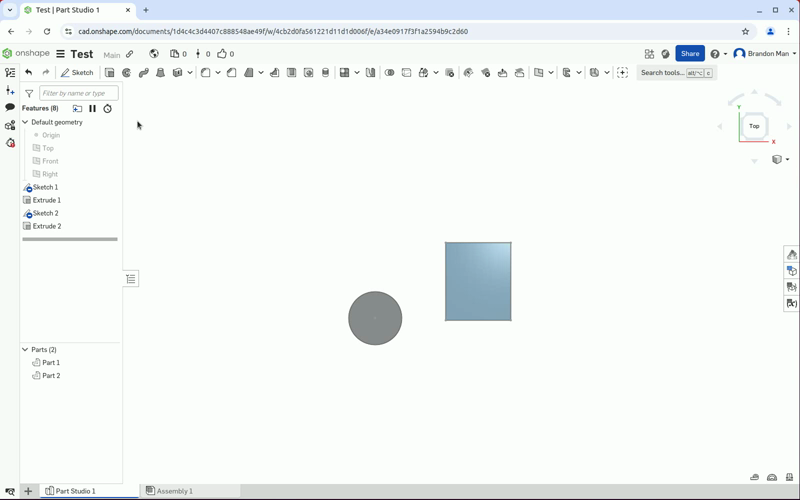
key(shift+7)
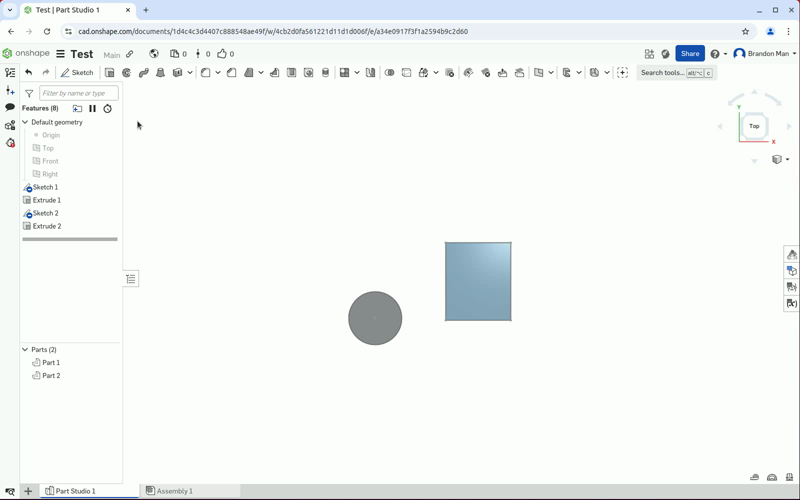
key(up, 3)
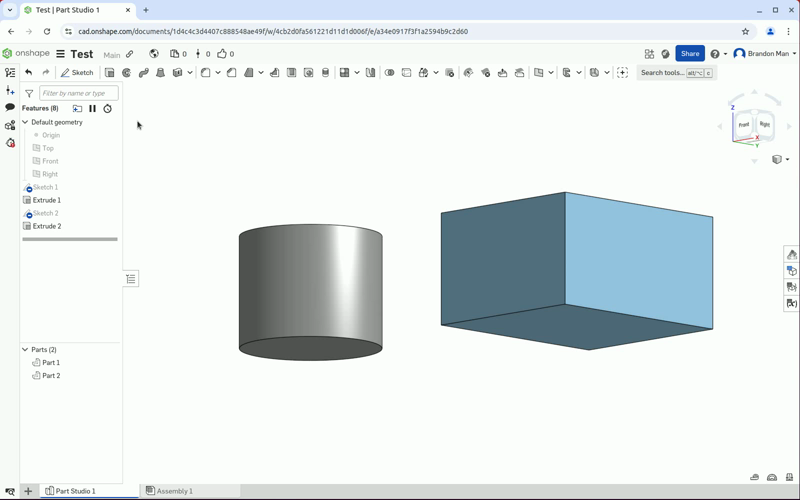
key(left, 3)
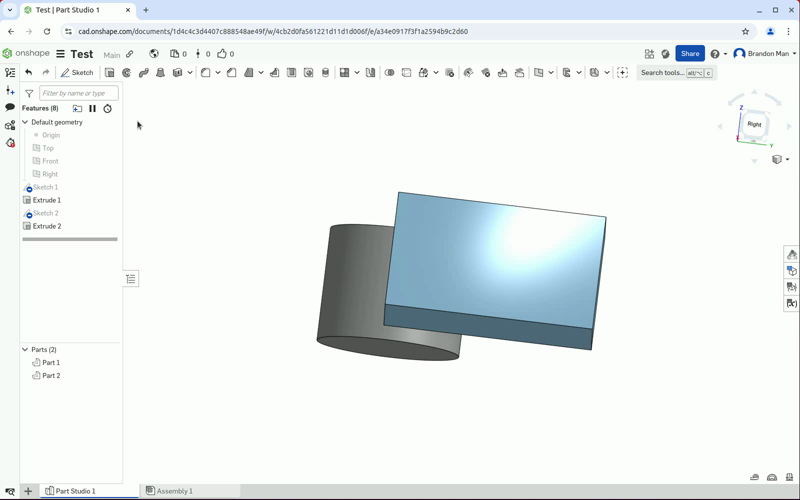
key(right, 3)
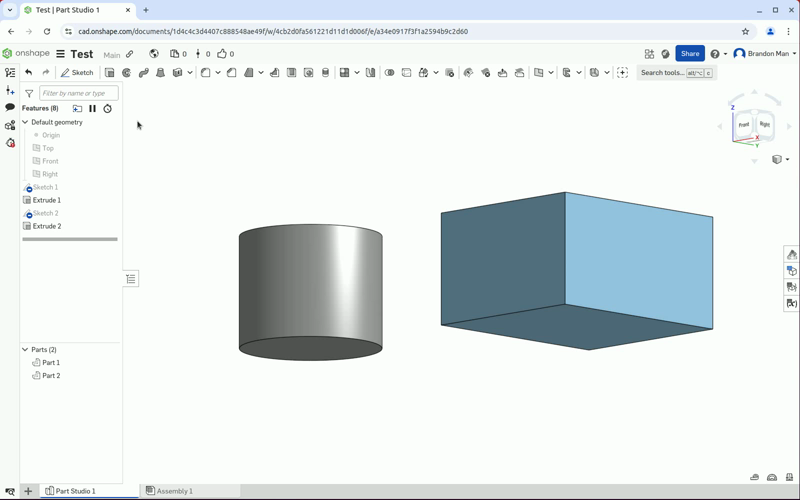
key(down, 3)
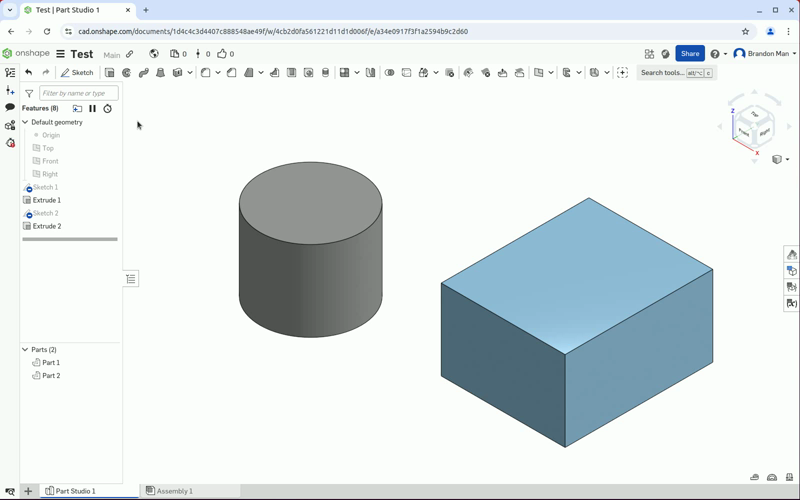
mouse_move(73, 189)
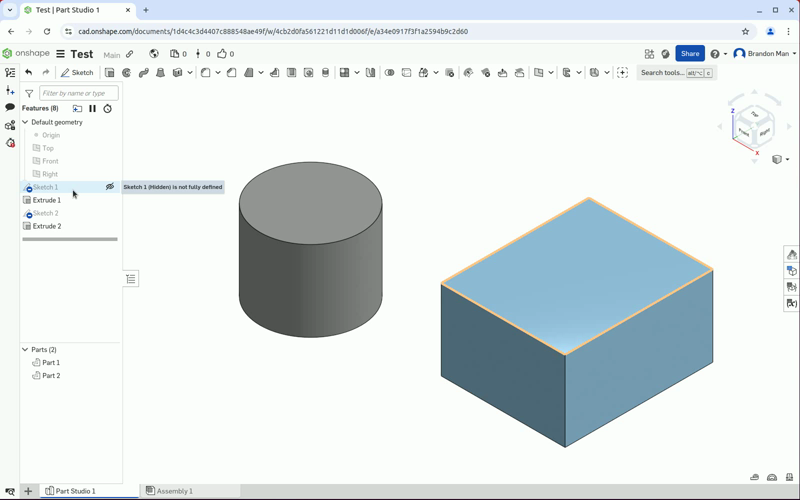
click(73, 189)